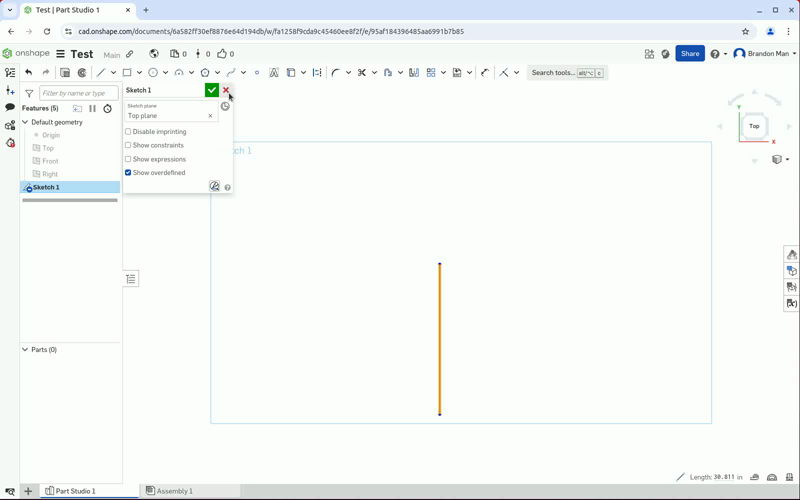
key(shift+h)
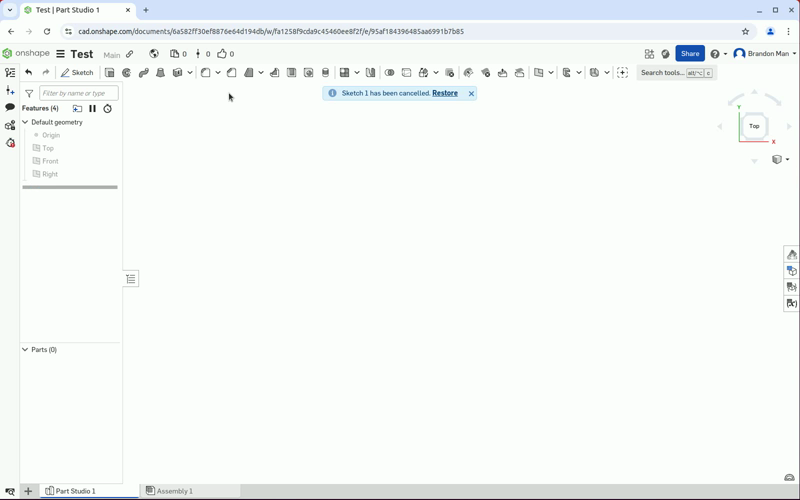
mouse_move(73, 352)
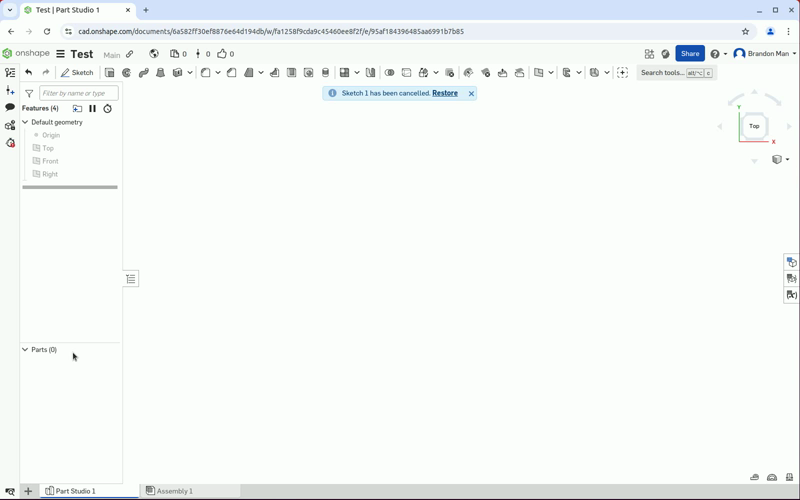
key(y)
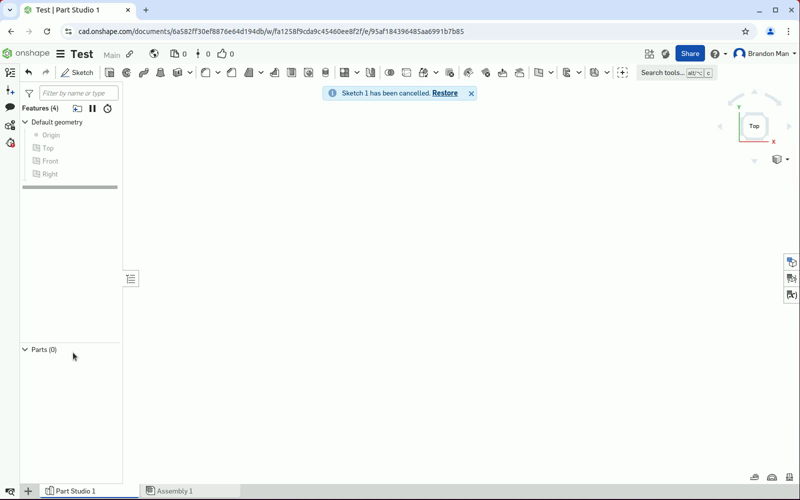
key(shift+p)
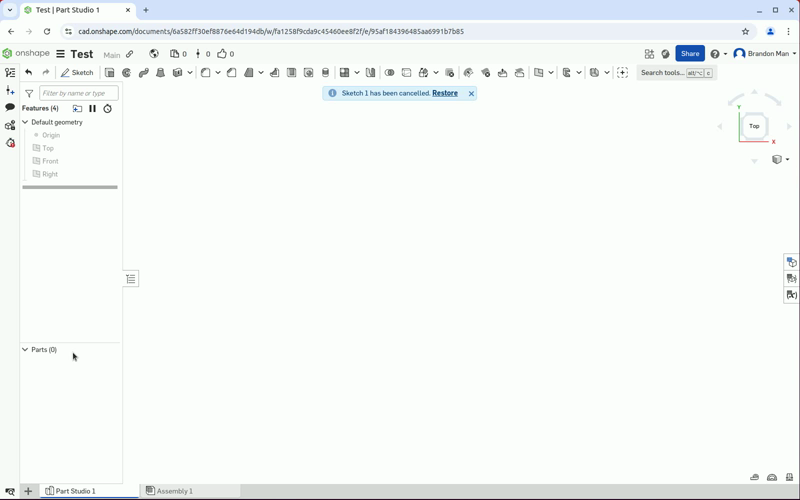
key(space)
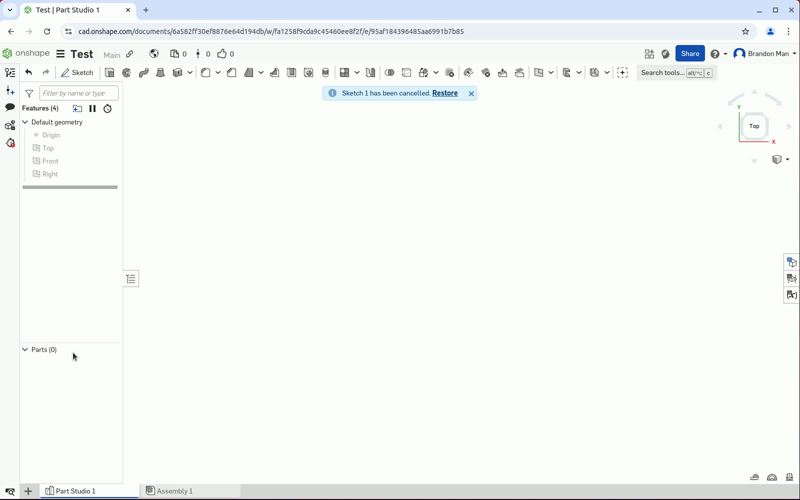
key_down(shift)
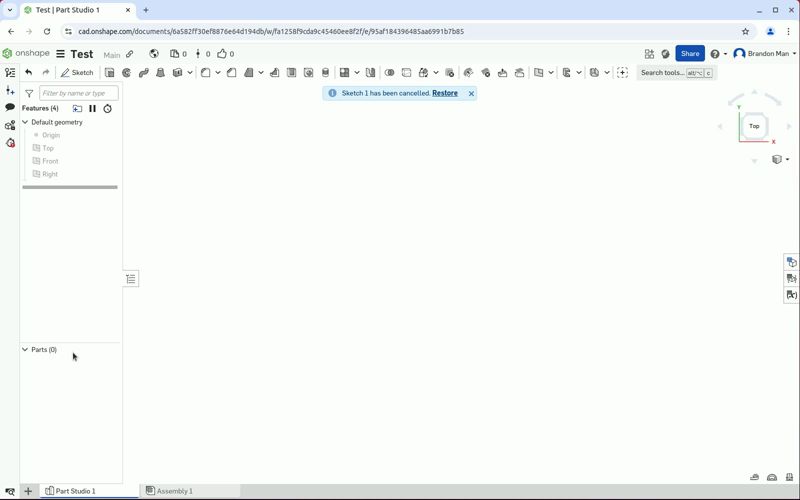
key(up)
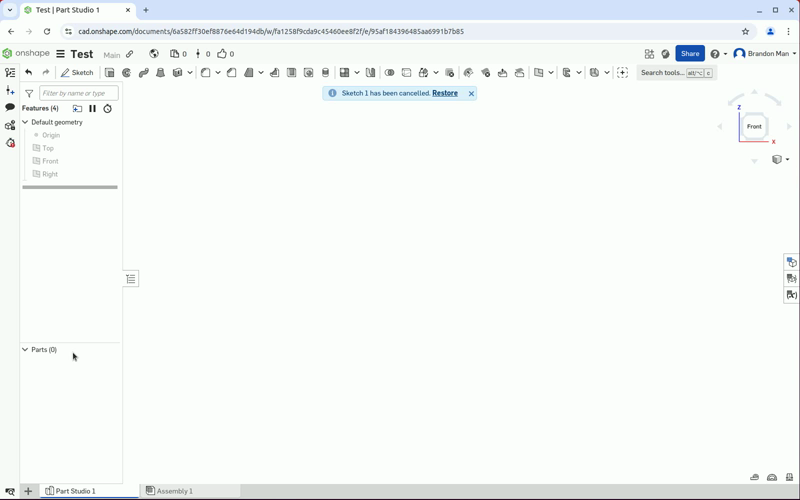
key_up(shift)
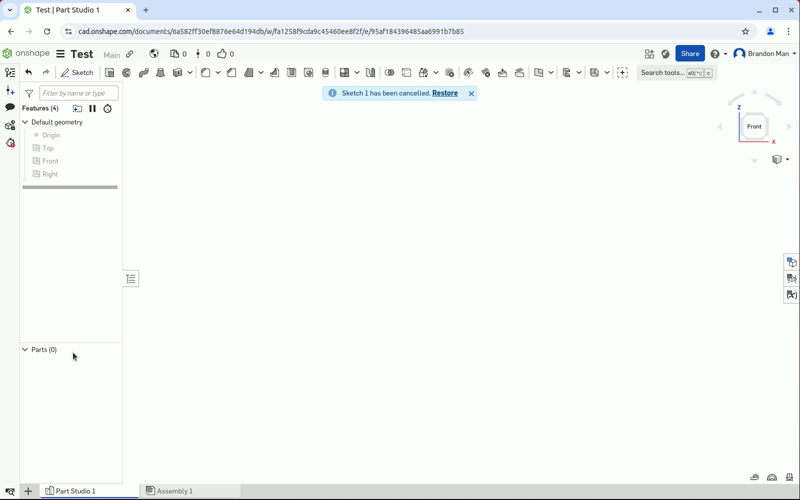
mouse_move(73, 352)
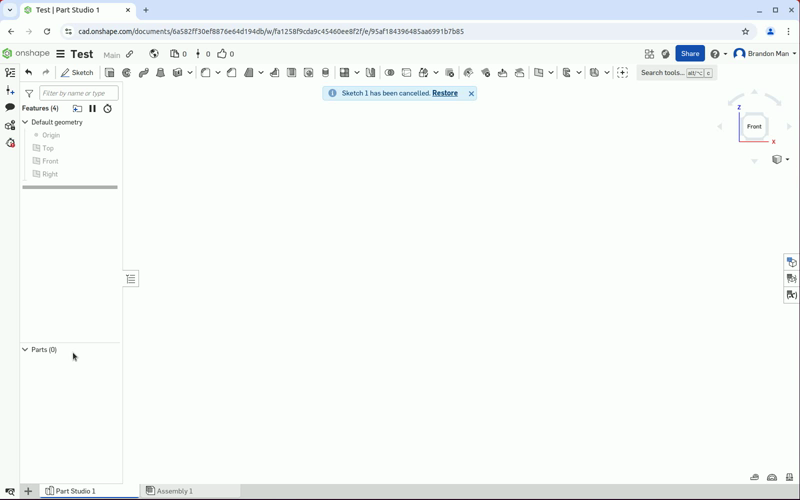
key(shift+y)
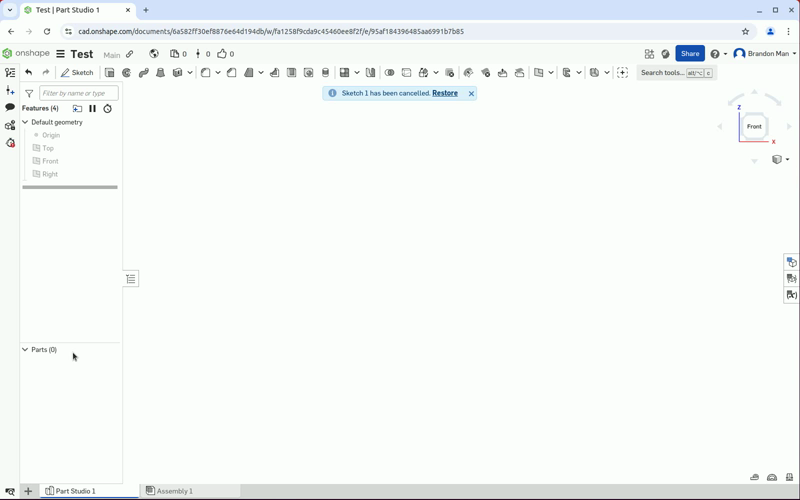
key(shift+s)
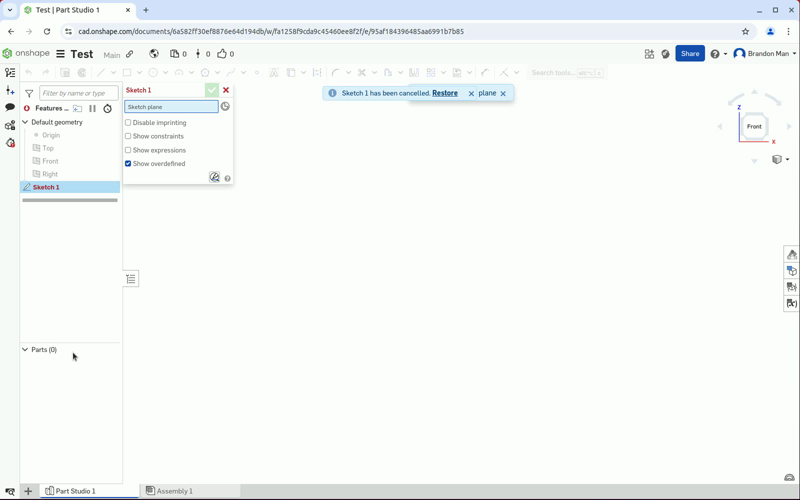
mouse_move(73, 163)
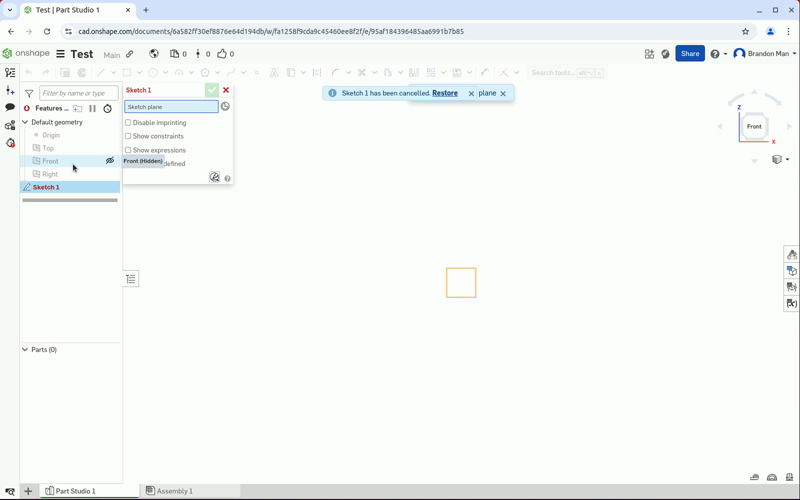
click(73, 163)
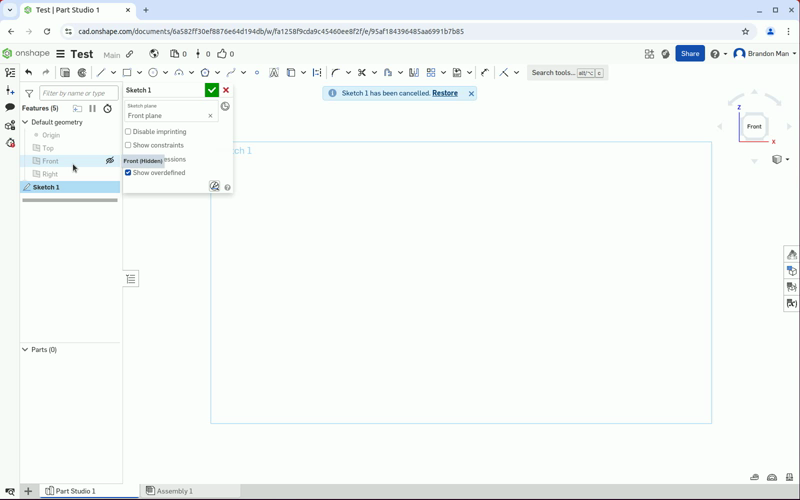
mouse_move(73, 352)
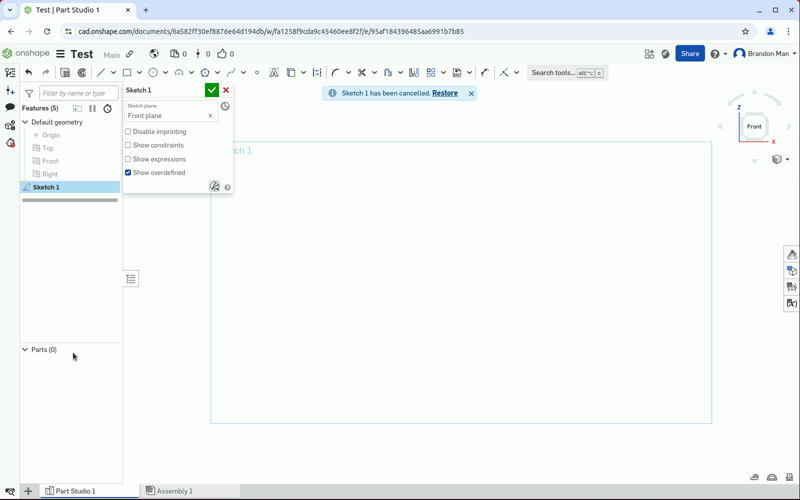
key(y)
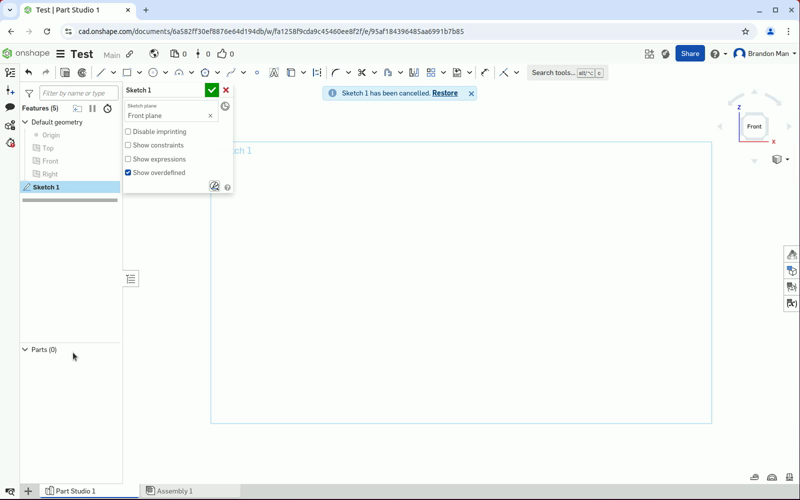
key(c)
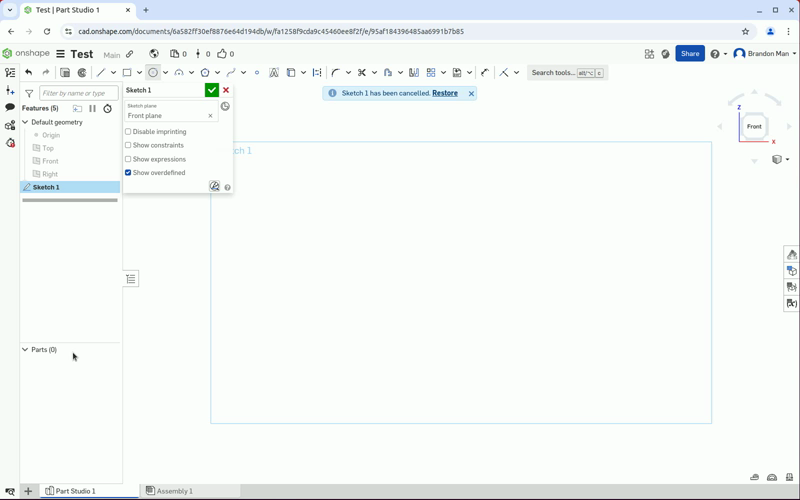
key_down(shift)
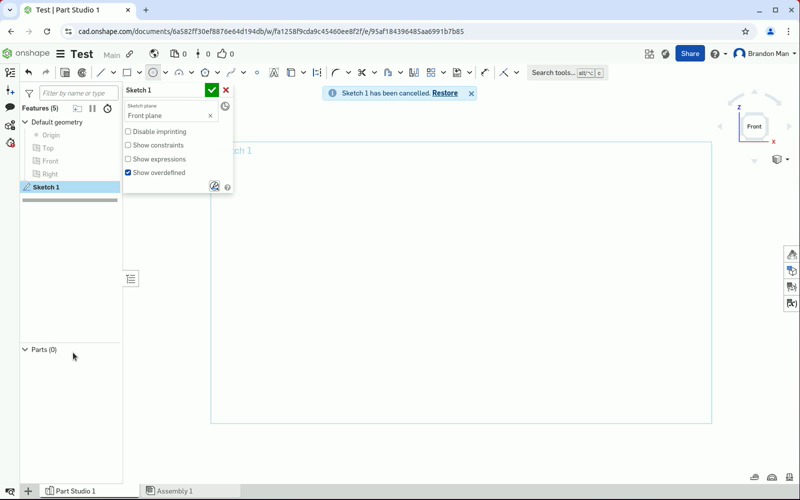
mouse_move(423, 249)
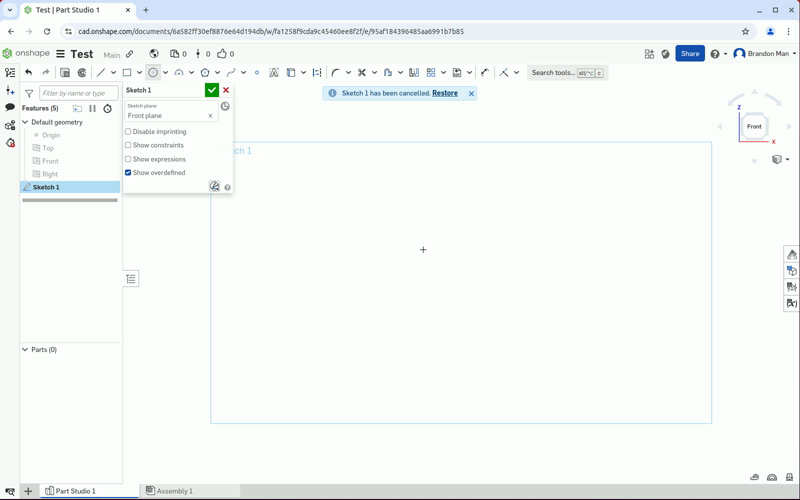
click(423, 249)
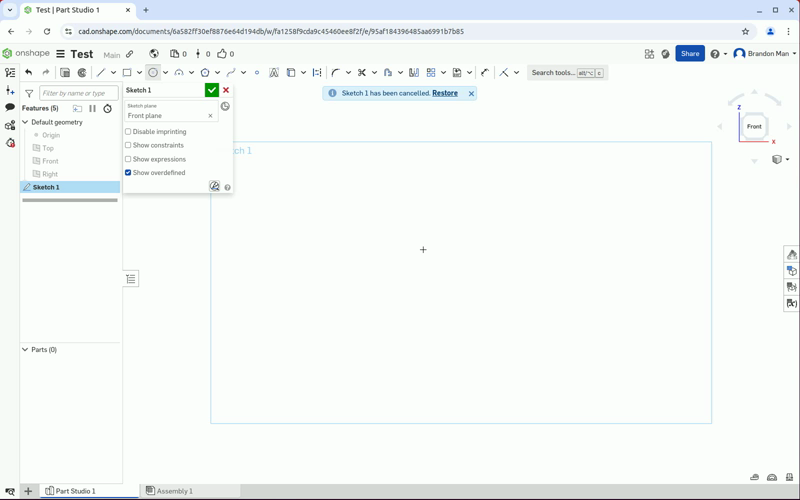
key_up(shift)
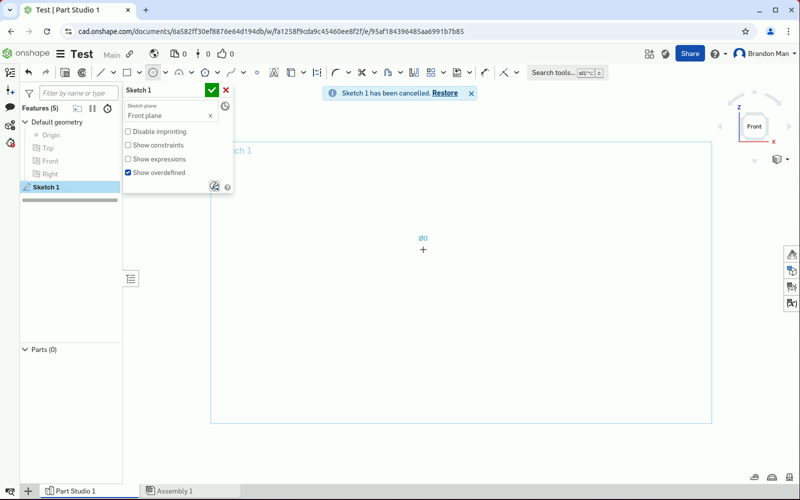
mouse_move(498, 249)
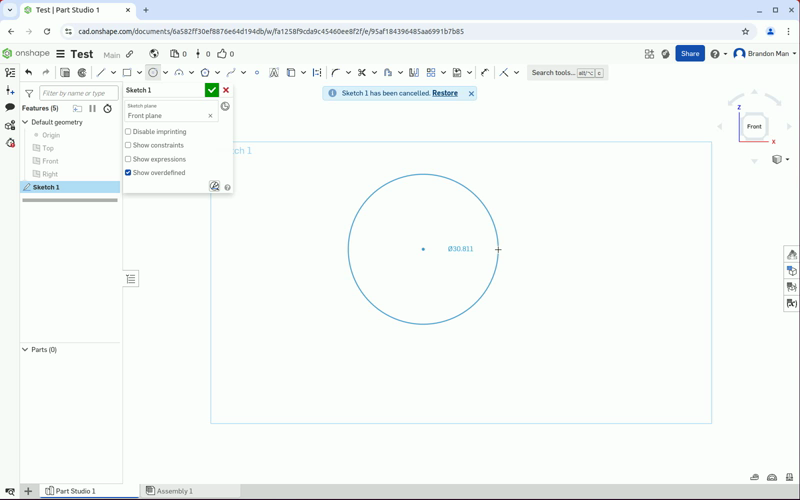
click(498, 249)
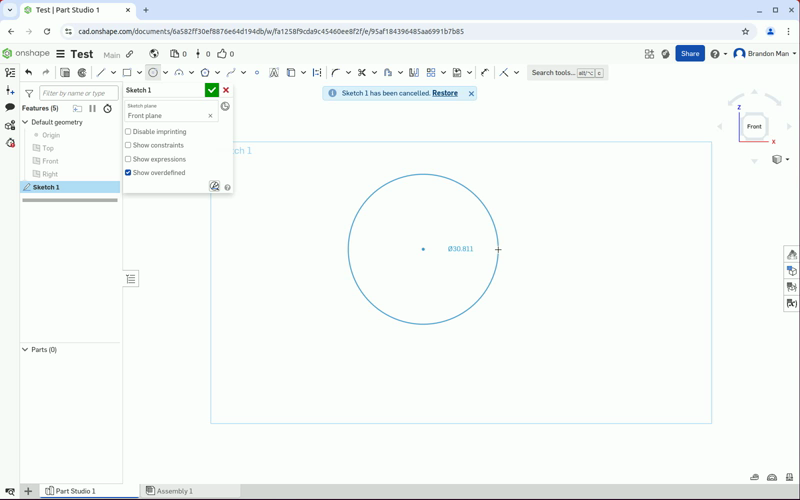
key(esc)
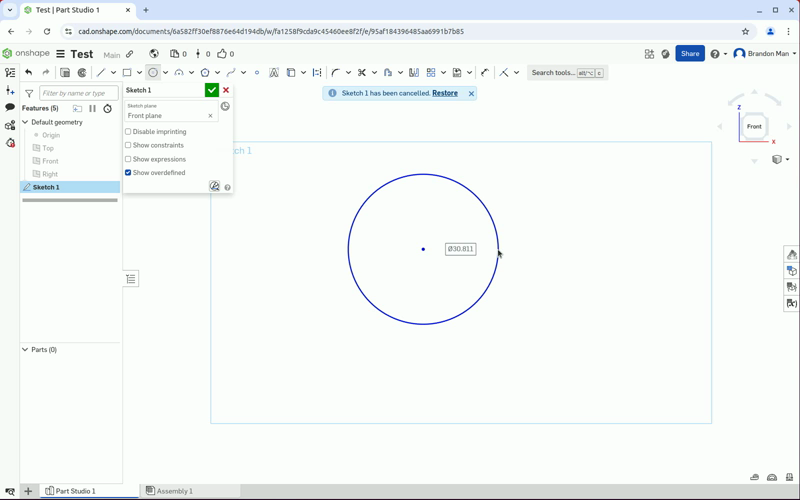
key(c)
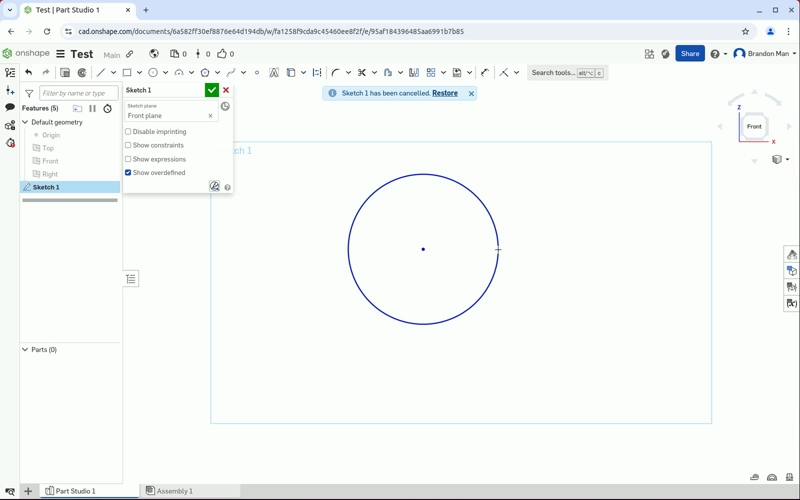
key_down(shift)
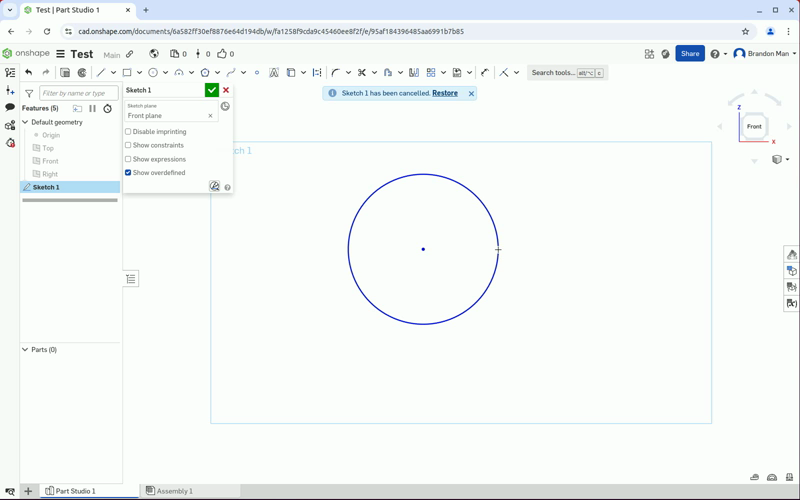
mouse_move(423, 249)
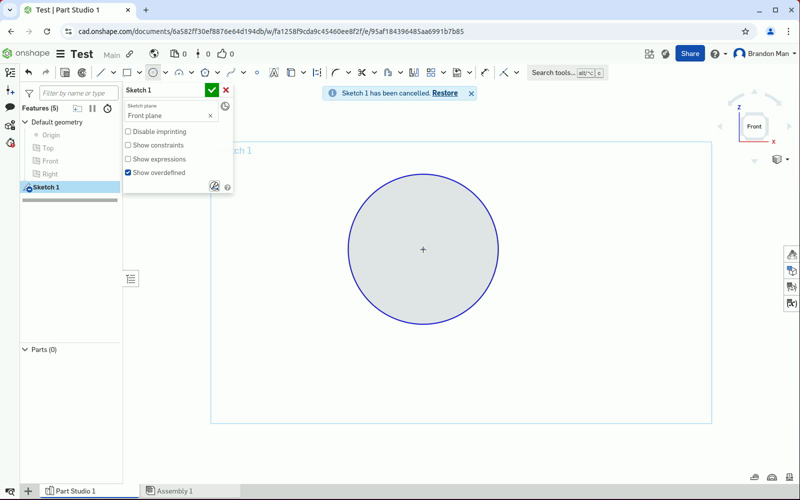
click(423, 249)
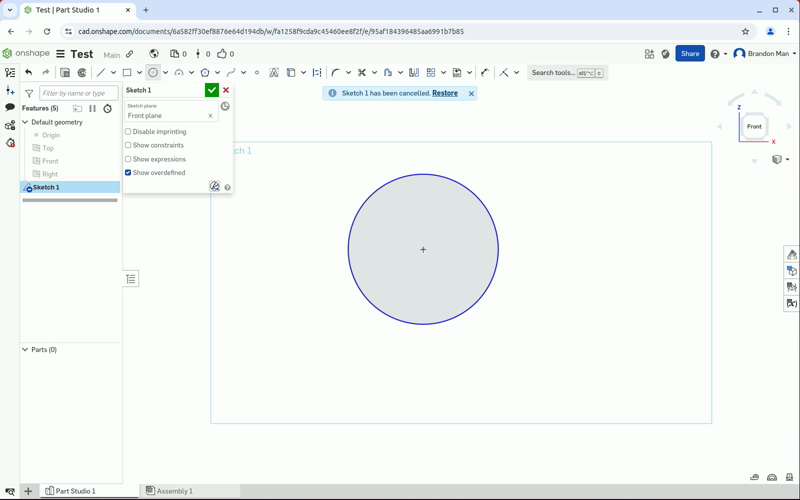
key_up(shift)
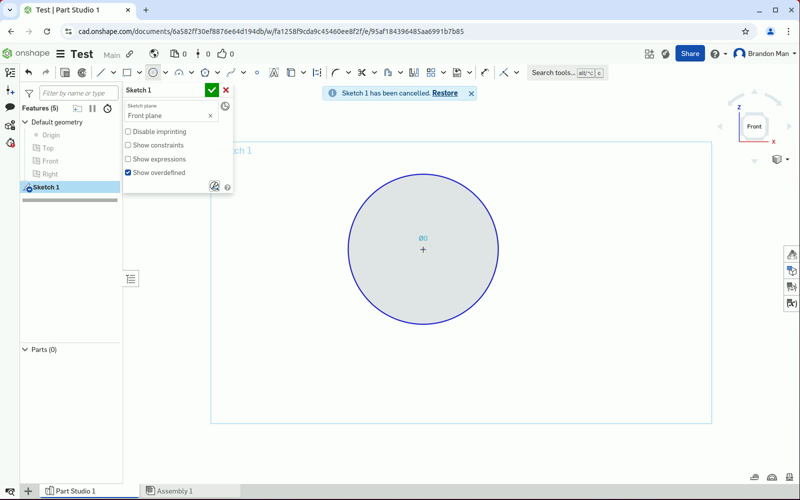
mouse_move(481, 249)
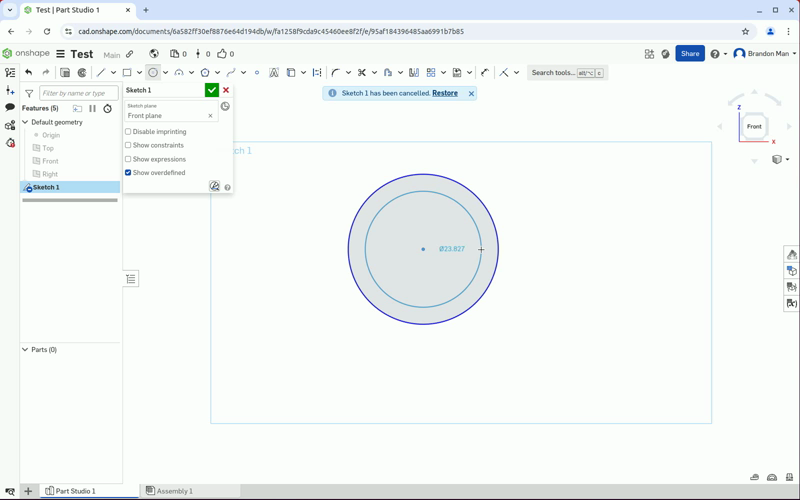
click(481, 249)
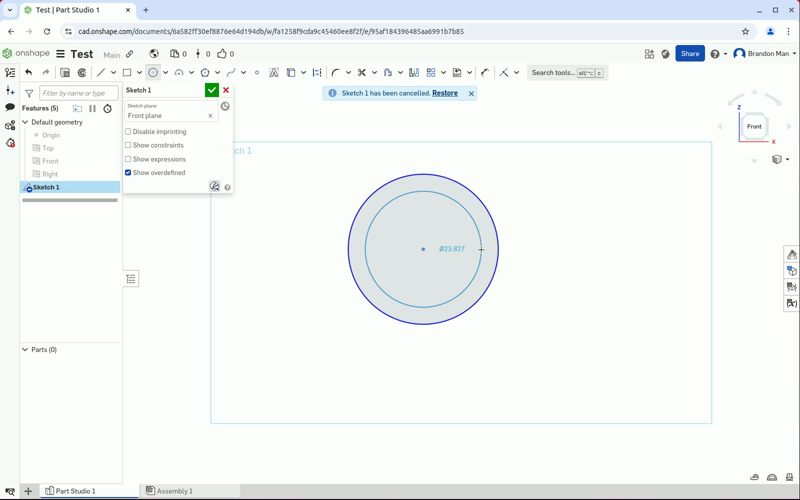
key(esc)
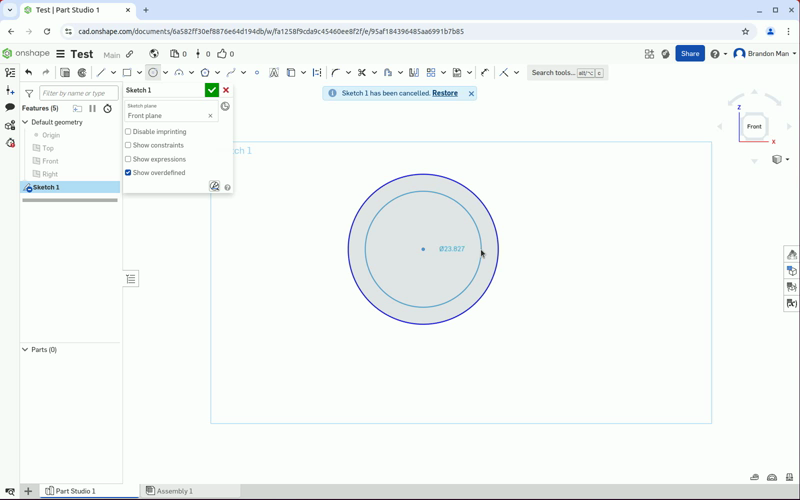
mouse_move(422, 182)
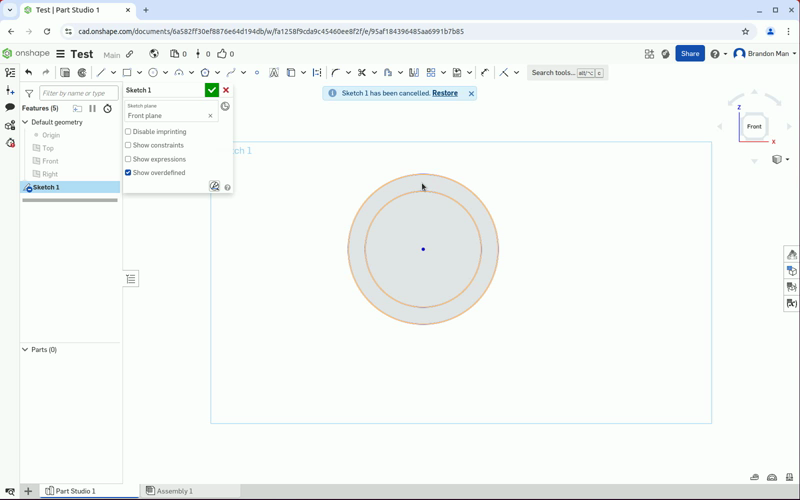
click(422, 182)
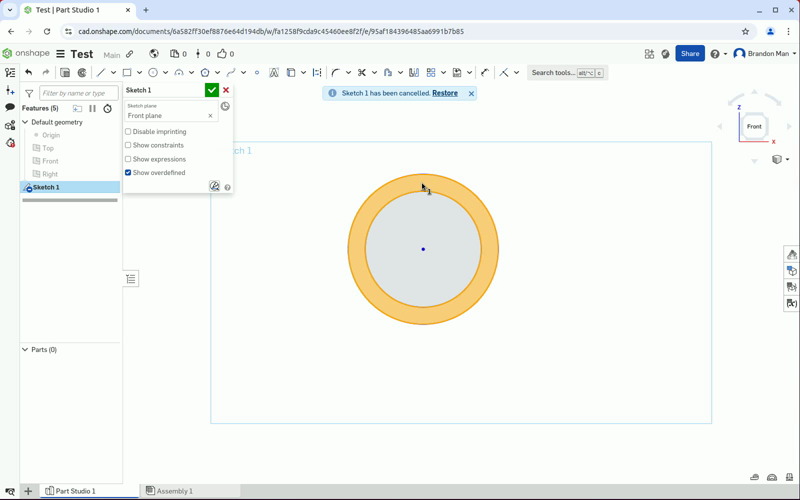
mouse_move(73, 352)
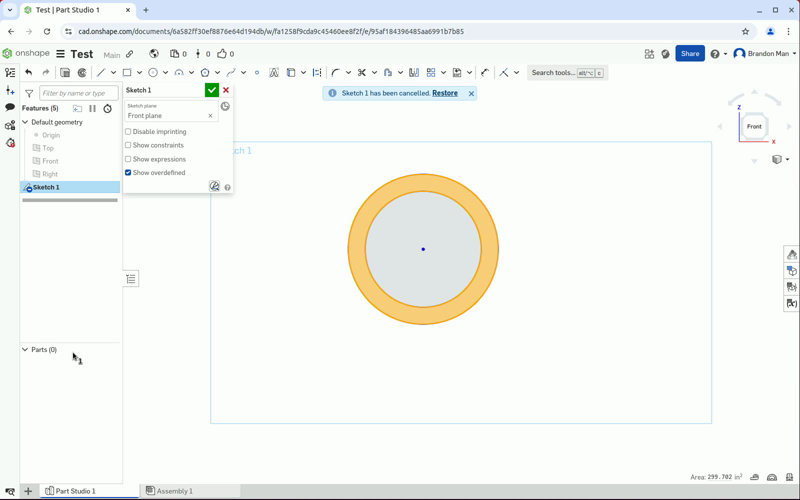
key(shift+y)
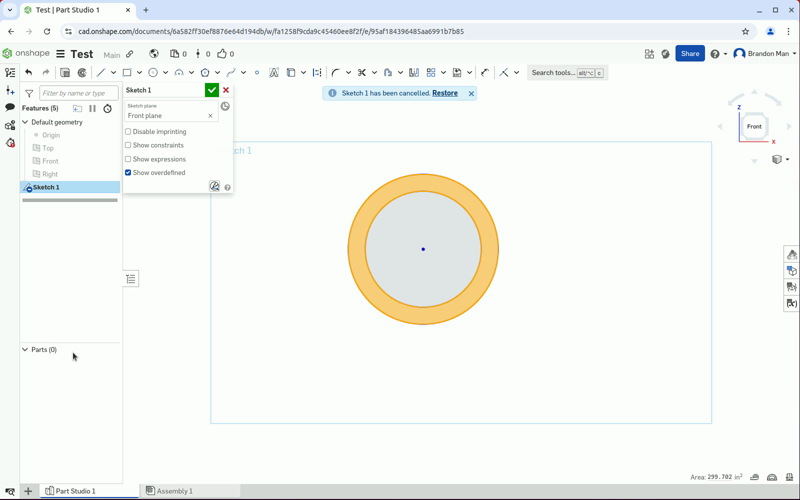
key(shift+e)
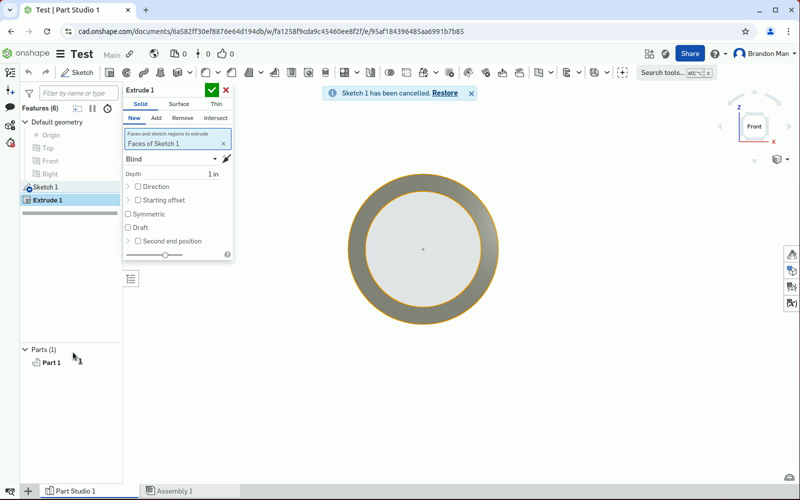
mouse_move(143, 106)
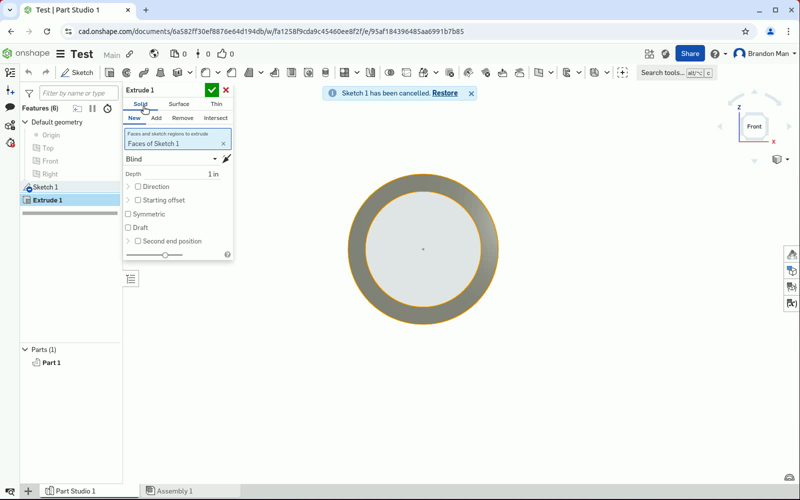
click(143, 106)
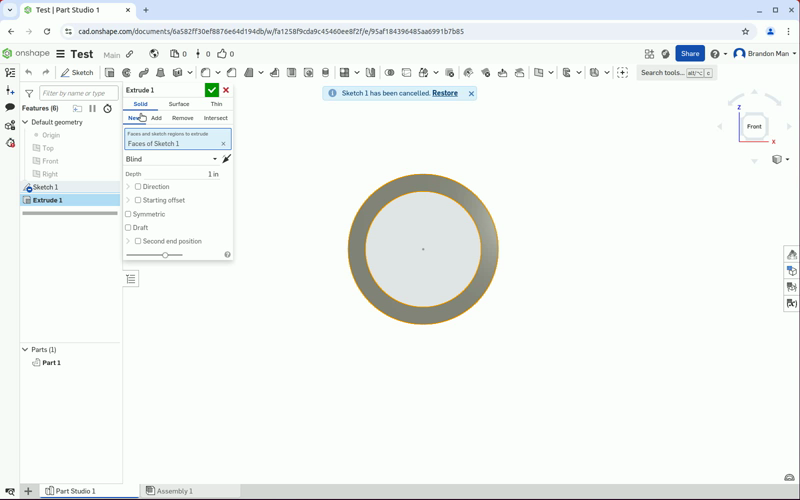
mouse_move(137, 120)
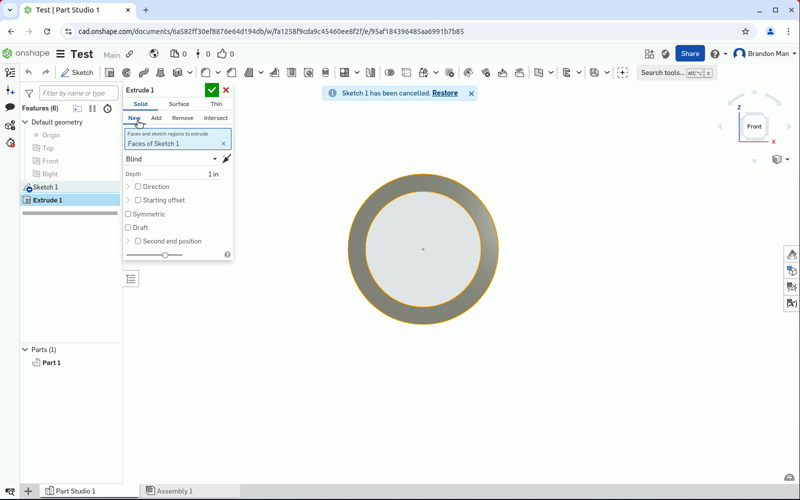
click(137, 120)
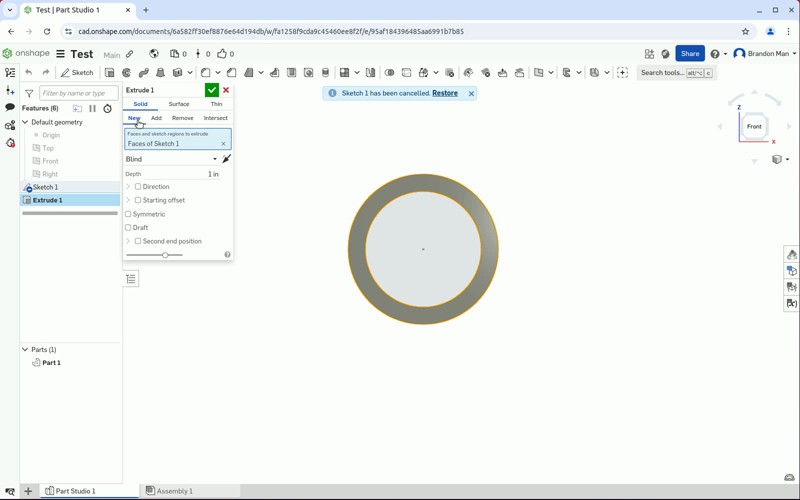
key(tab, 4)
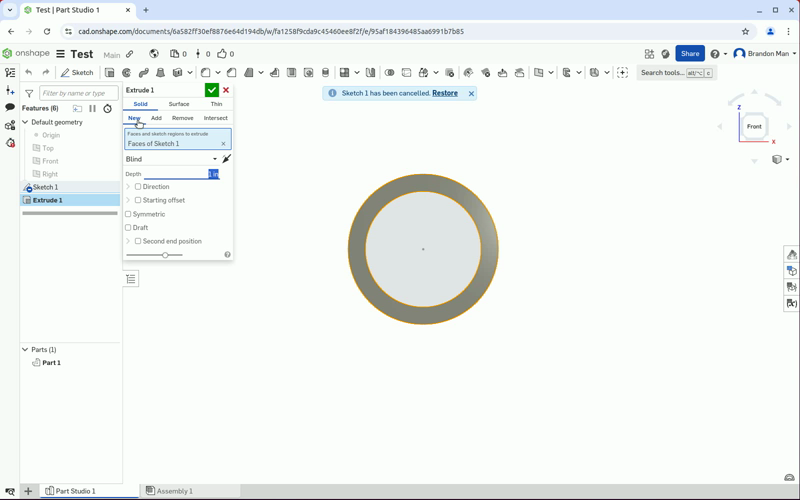
text(2.889)
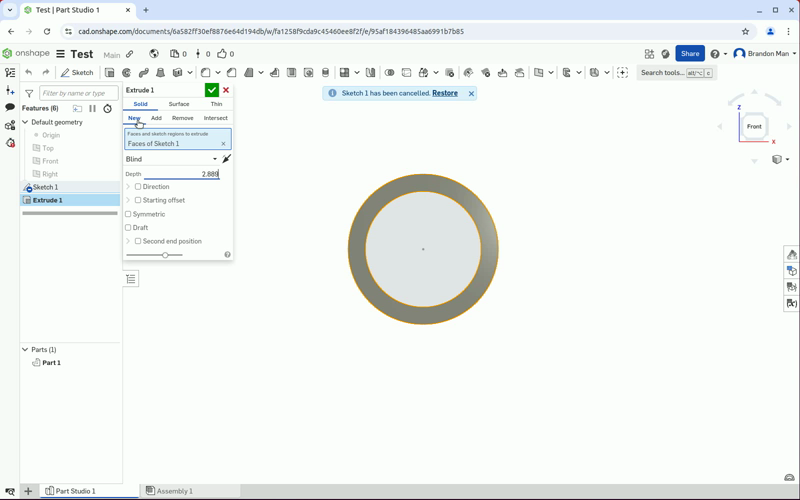
key(enter)
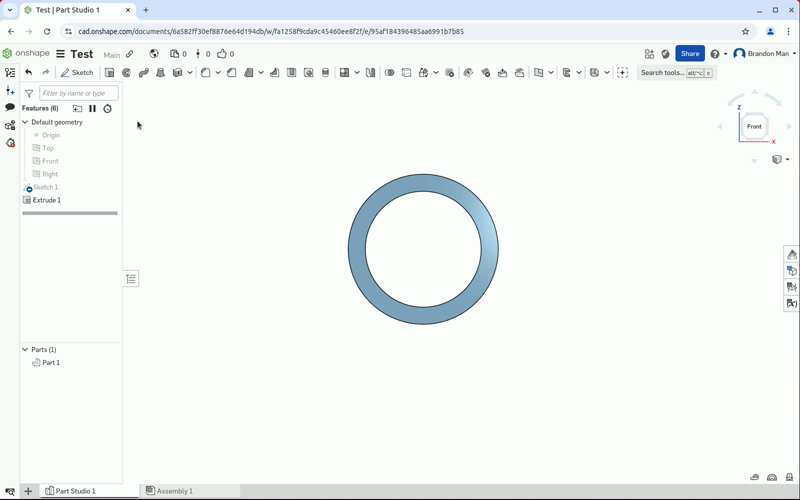
key(shift+h)
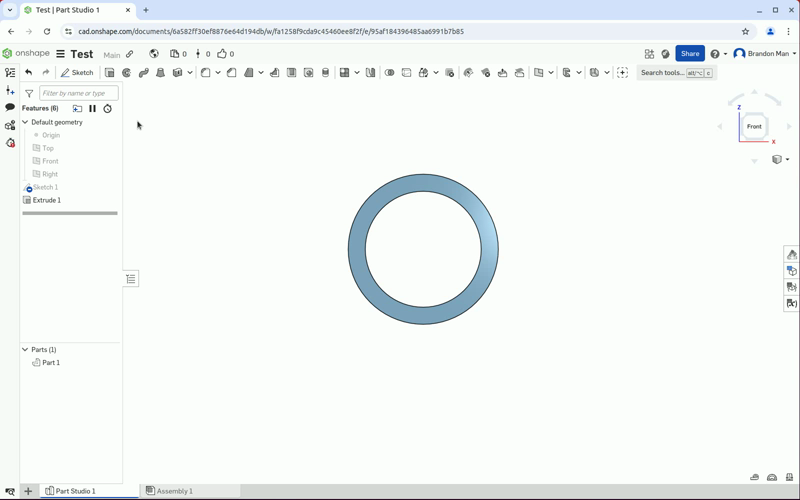
key(shift+h)
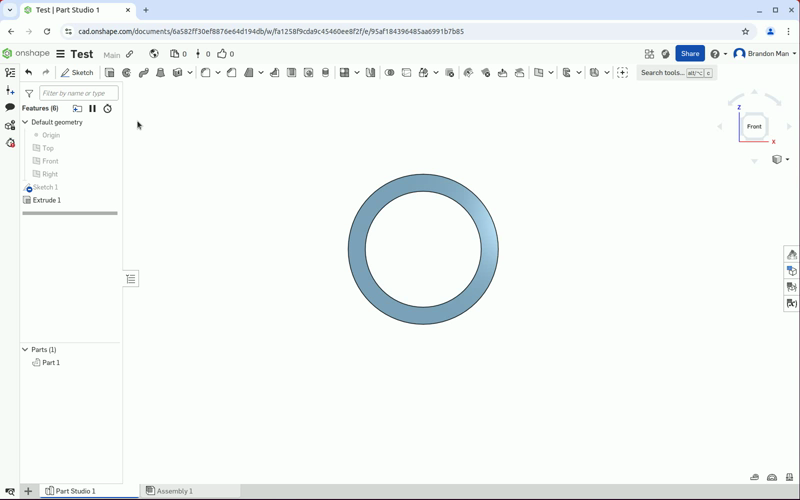
mouse_move(73, 189)
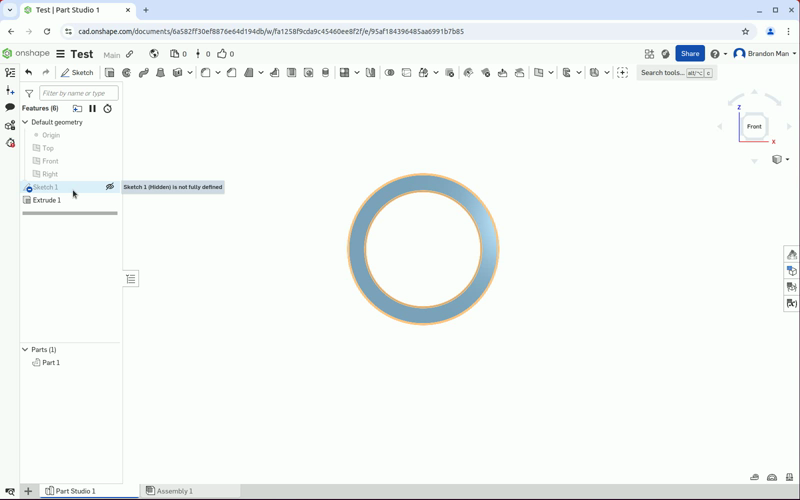
click(73, 189)
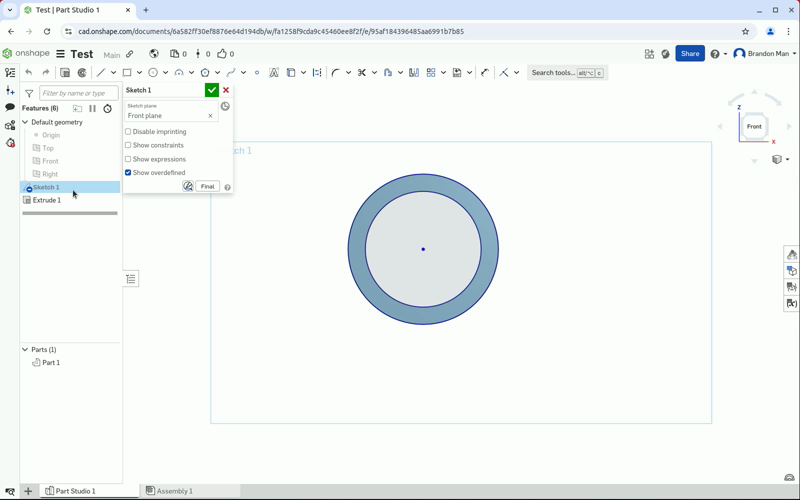
mouse_move(229, 92)
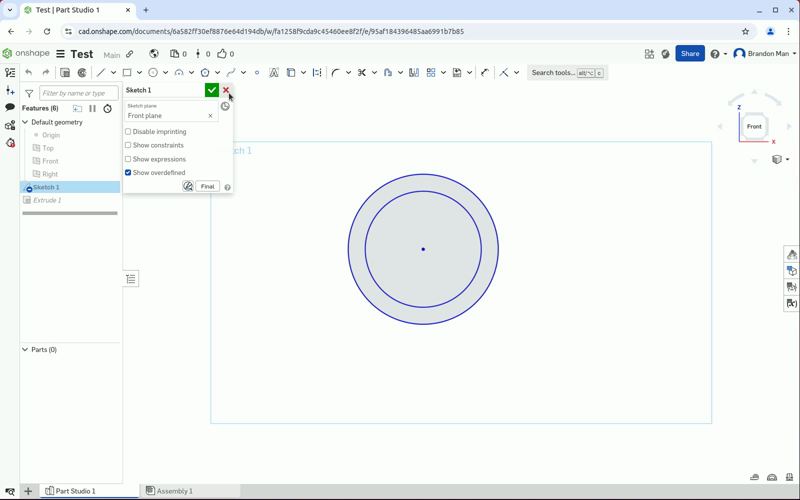
click(229, 92)
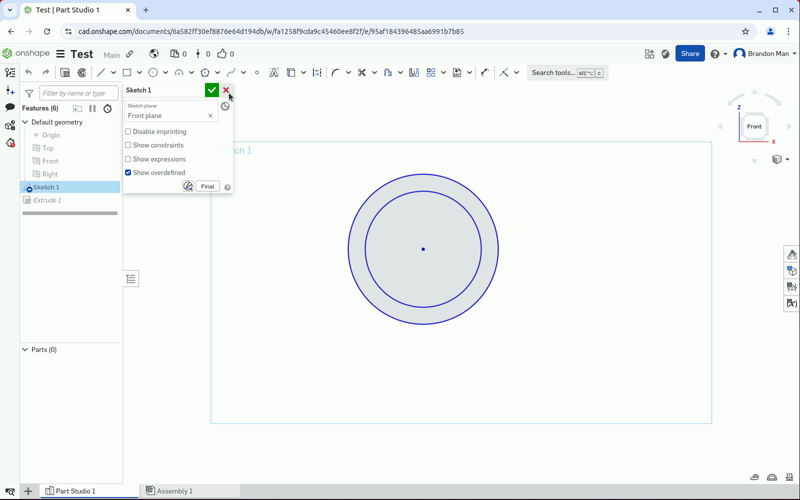
key(shift+s)
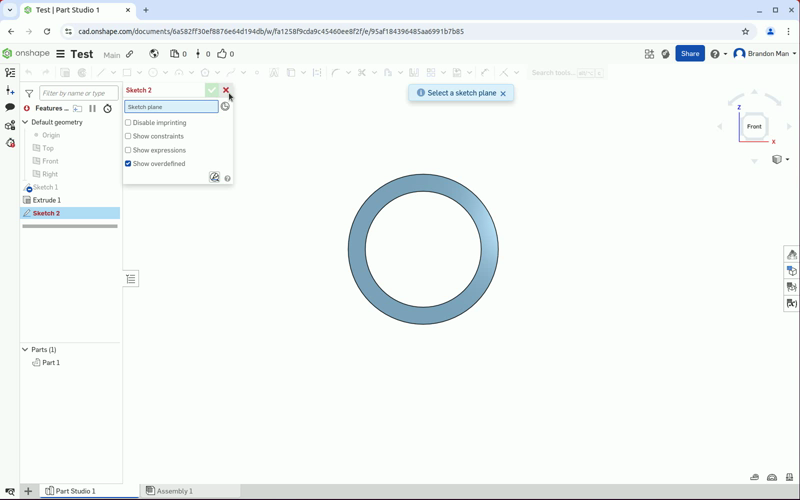
mouse_move(73, 163)
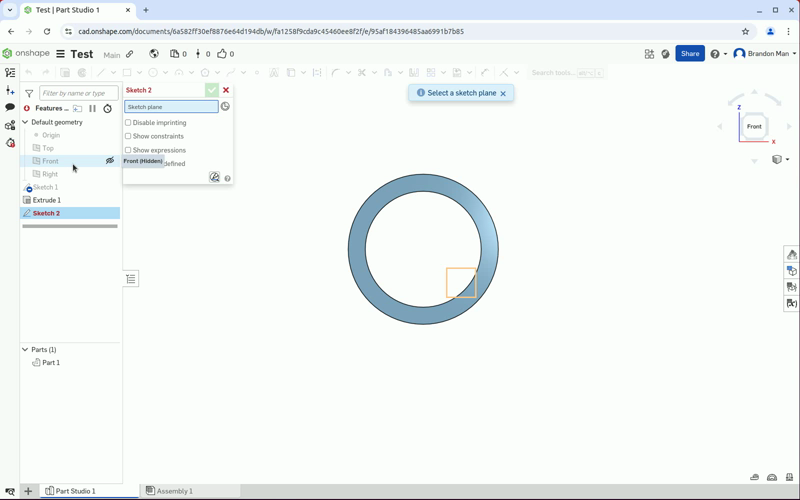
click(73, 163)
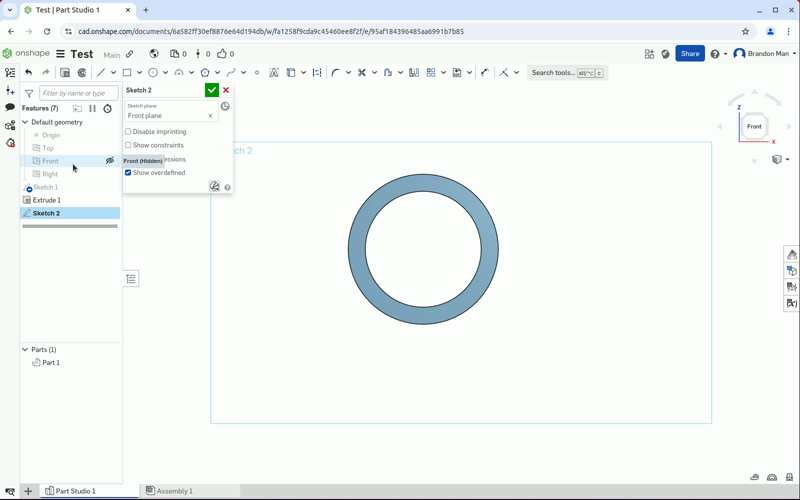
mouse_move(73, 352)
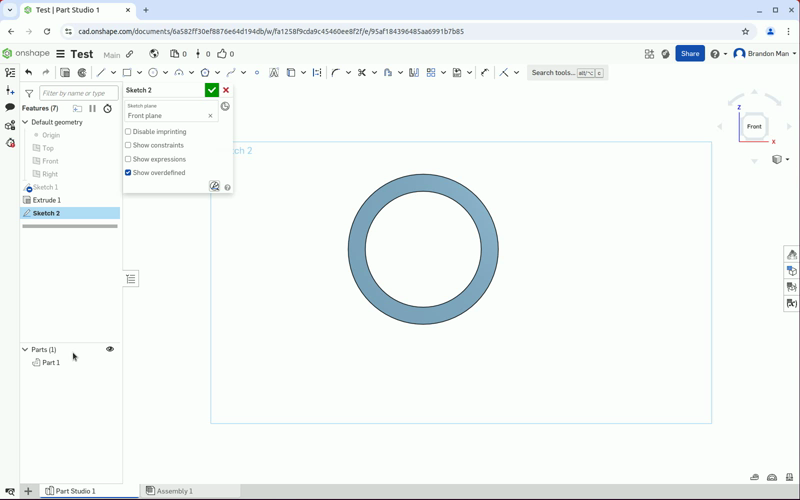
key(y)
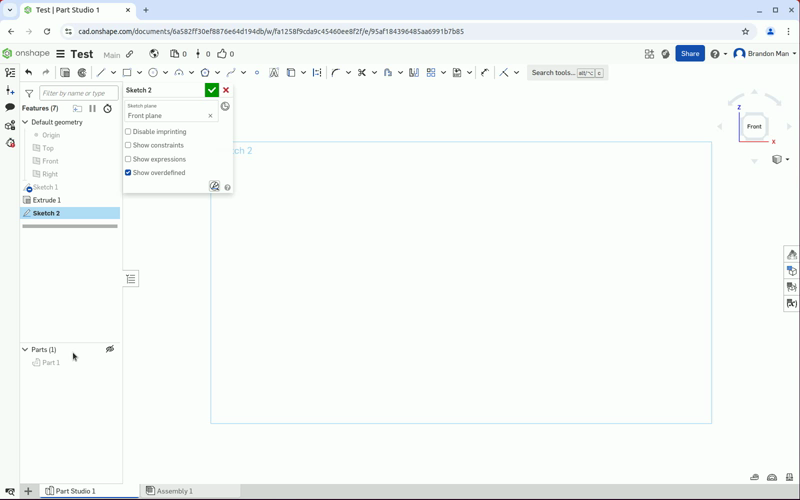
key(c)
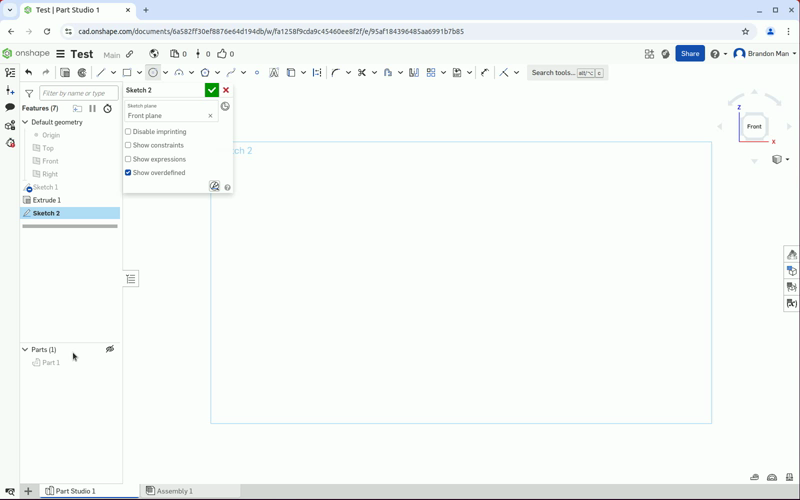
key_down(shift)
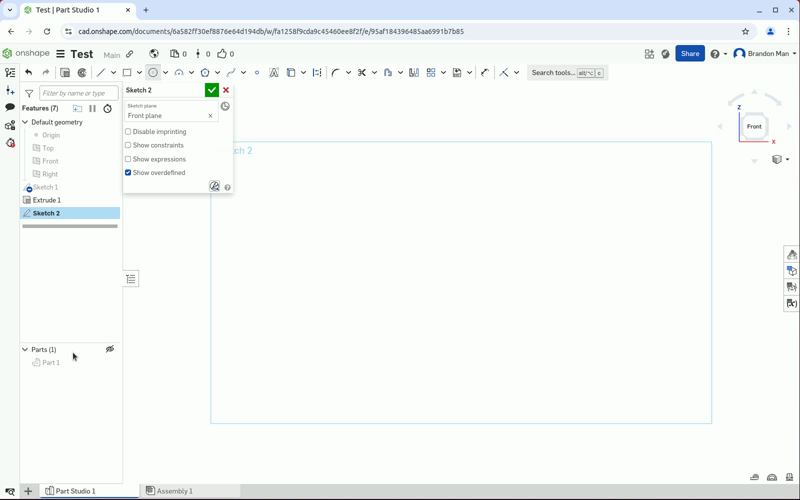
mouse_move(422, 251)
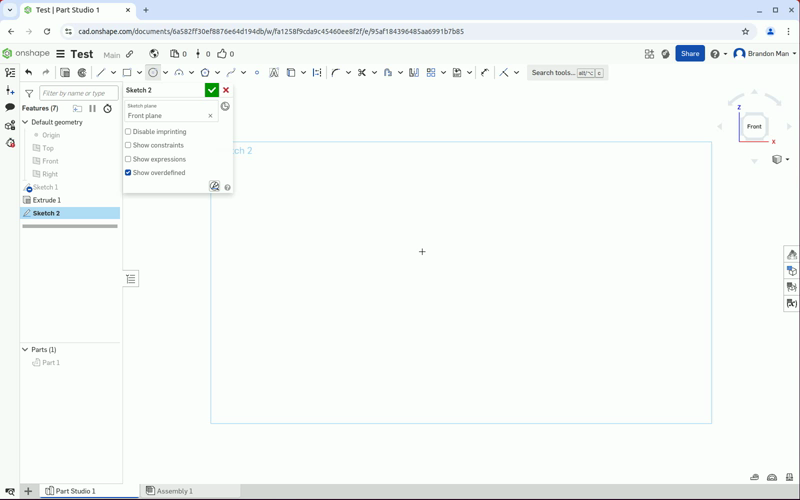
click(422, 251)
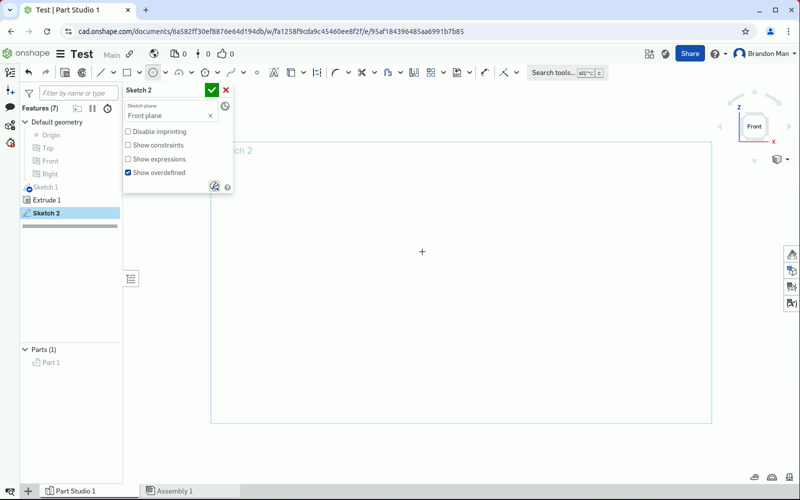
key_up(shift)
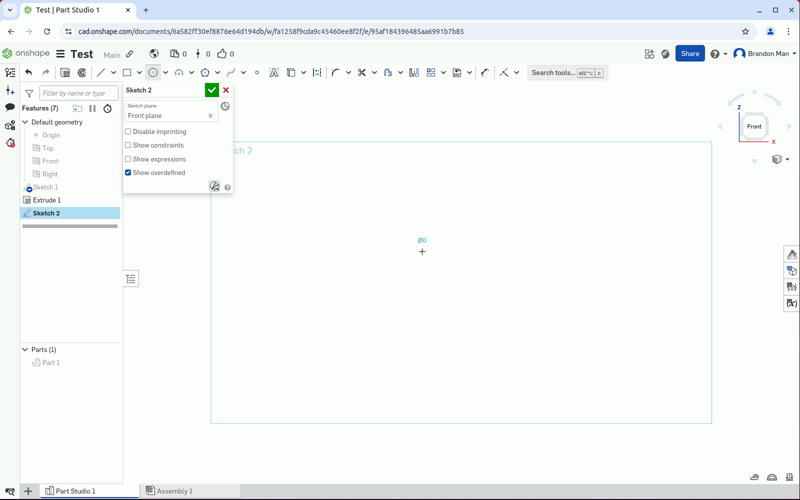
mouse_move(463, 251)
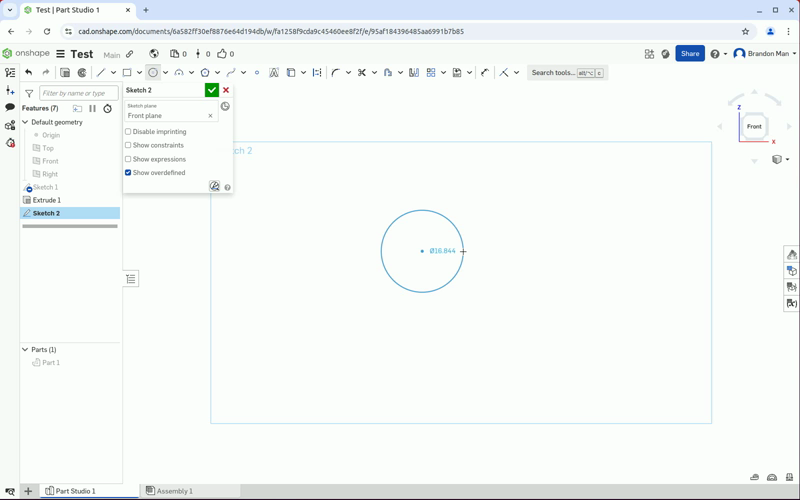
click(463, 251)
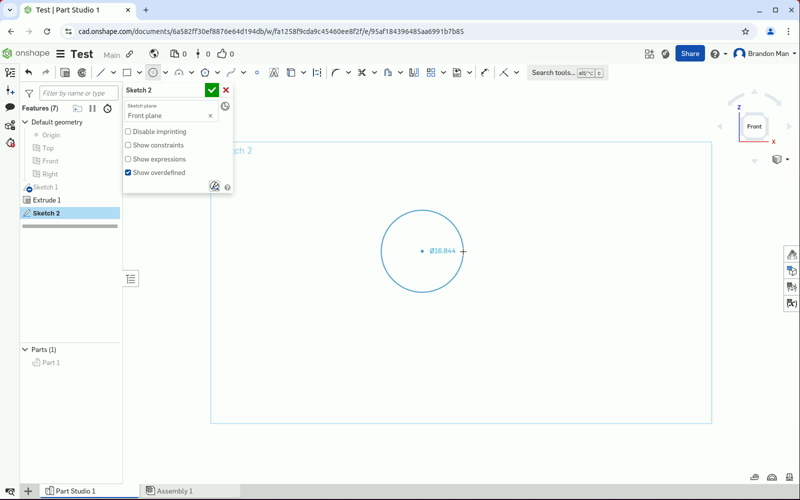
key(esc)
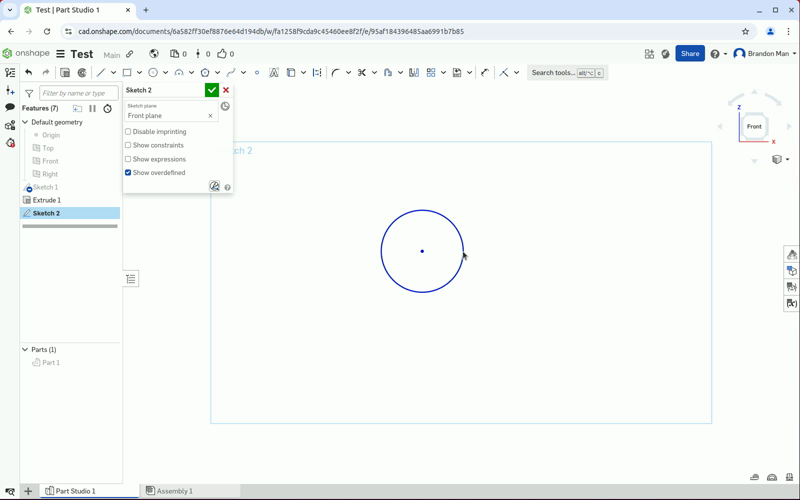
mouse_move(412, 243)
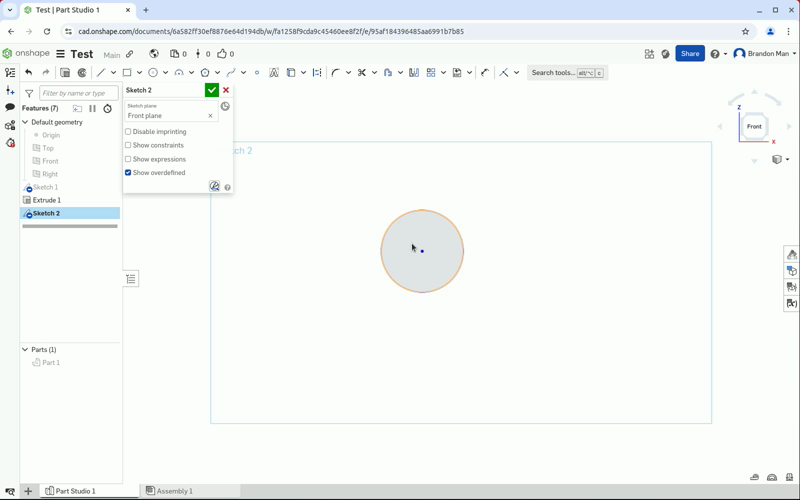
click(412, 243)
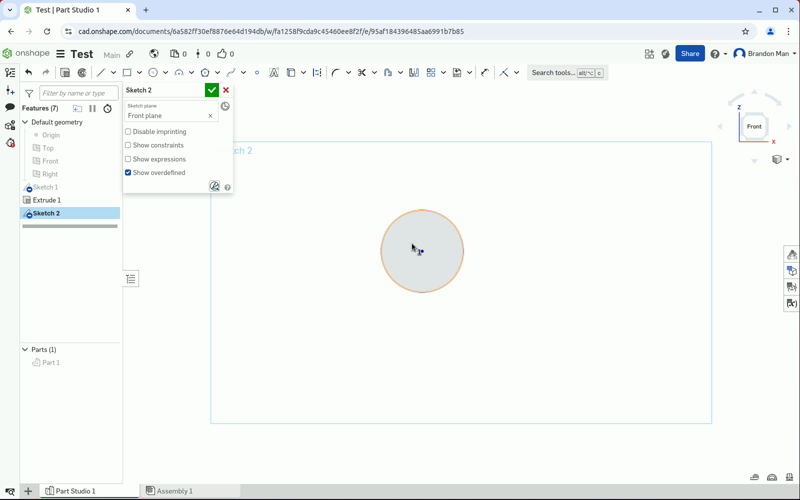
mouse_move(73, 352)
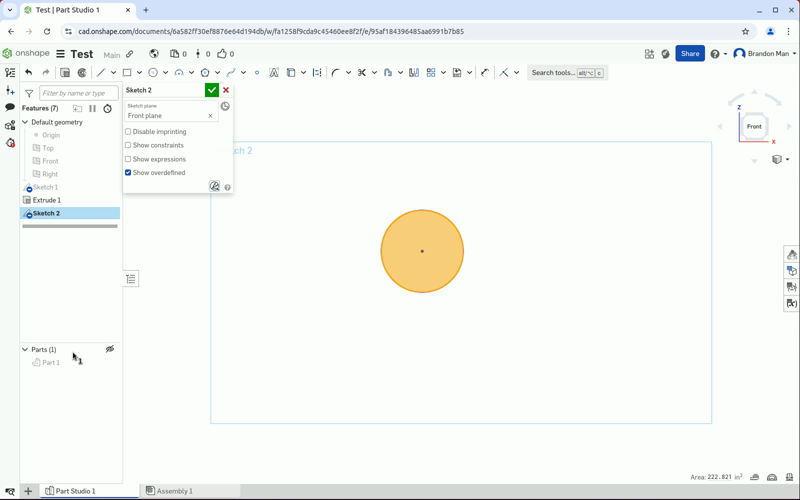
key(shift+y)
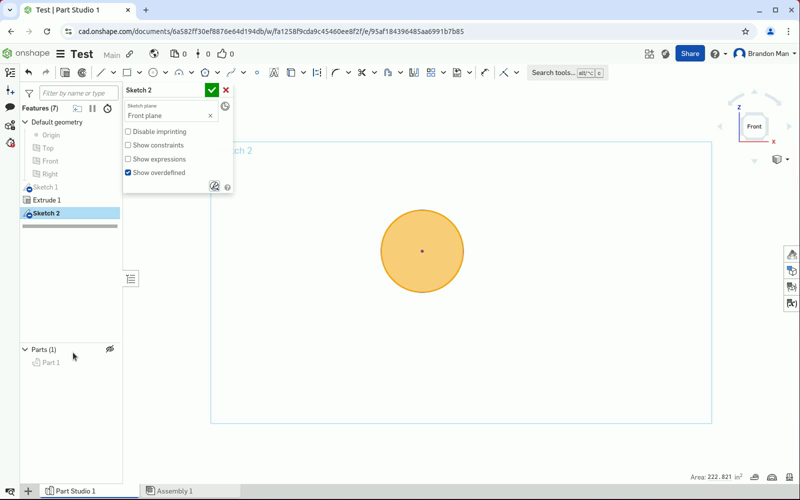
key(shift+e)
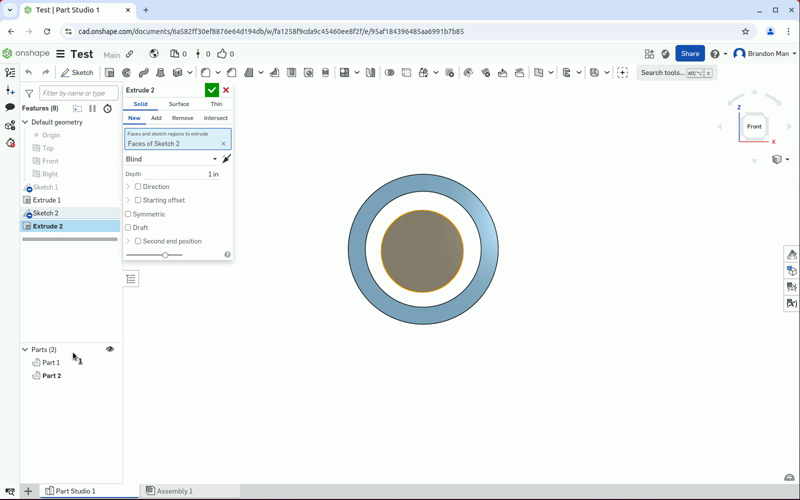
mouse_move(143, 106)
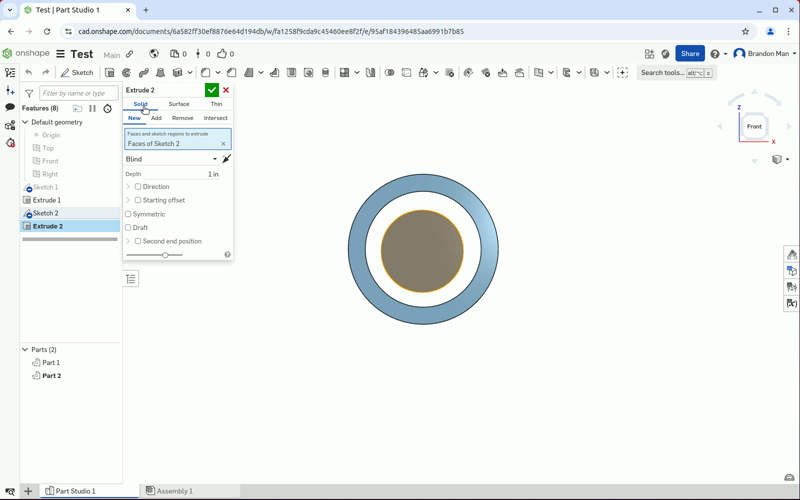
click(143, 106)
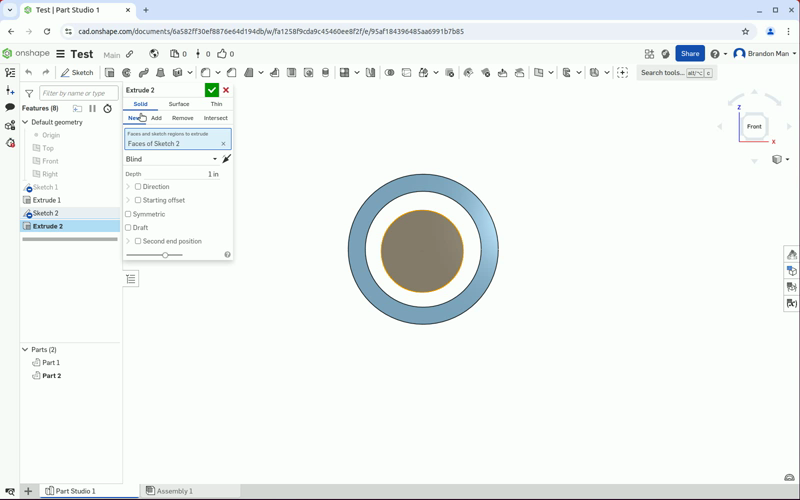
mouse_move(137, 120)
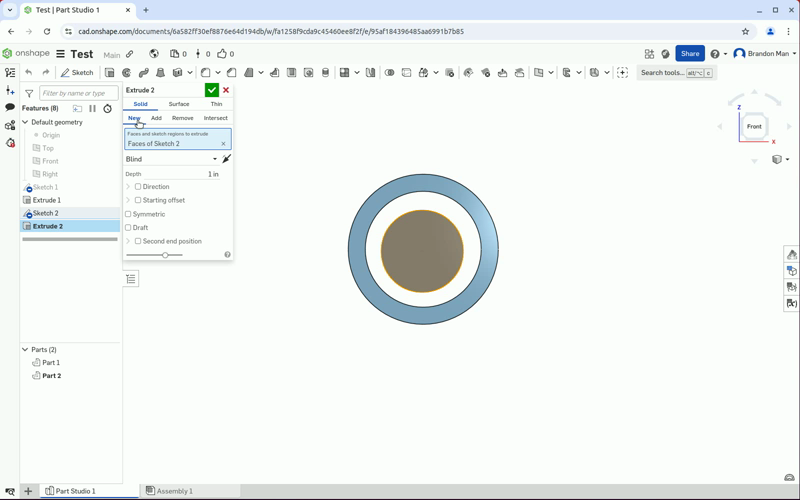
click(137, 120)
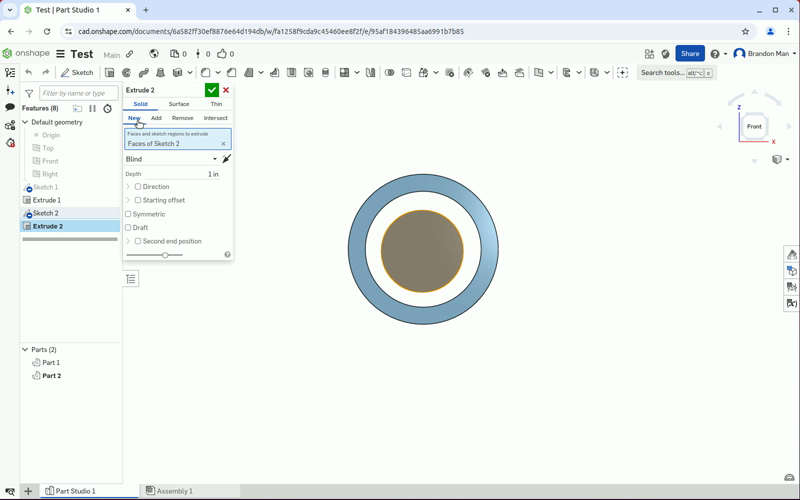
key(tab, 4)
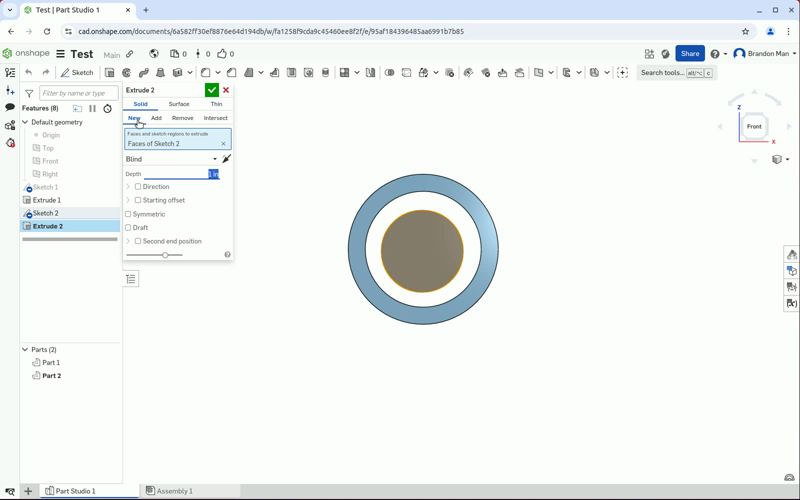
text(2.889)
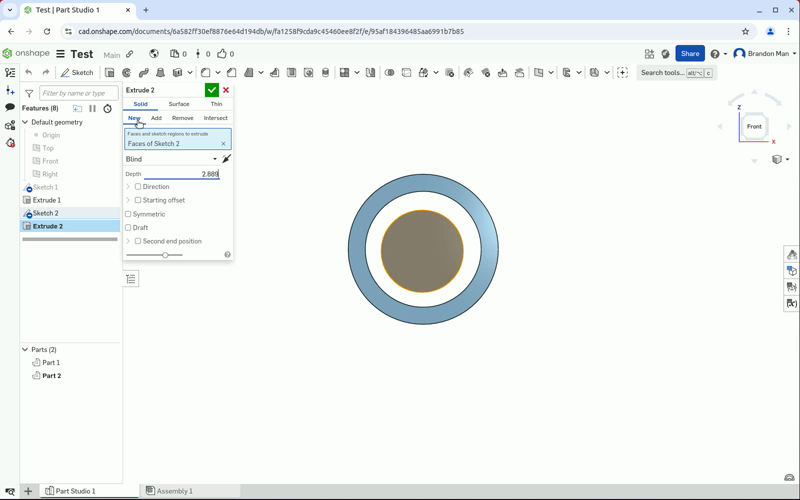
key(enter)
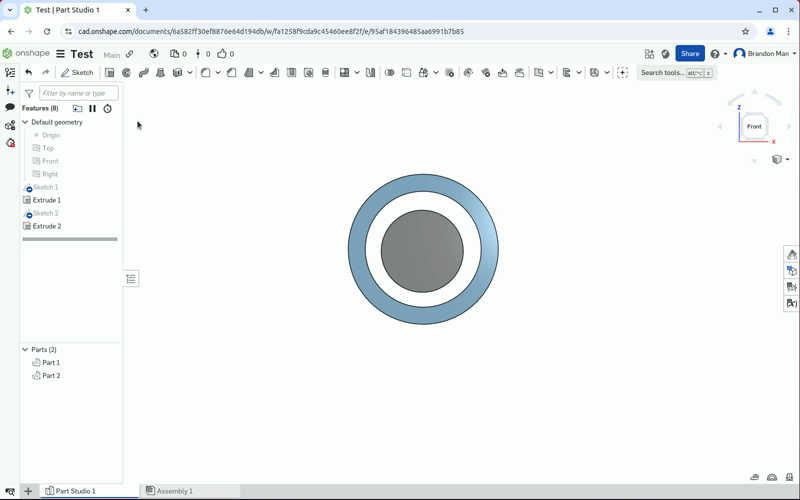
key(shift+h)
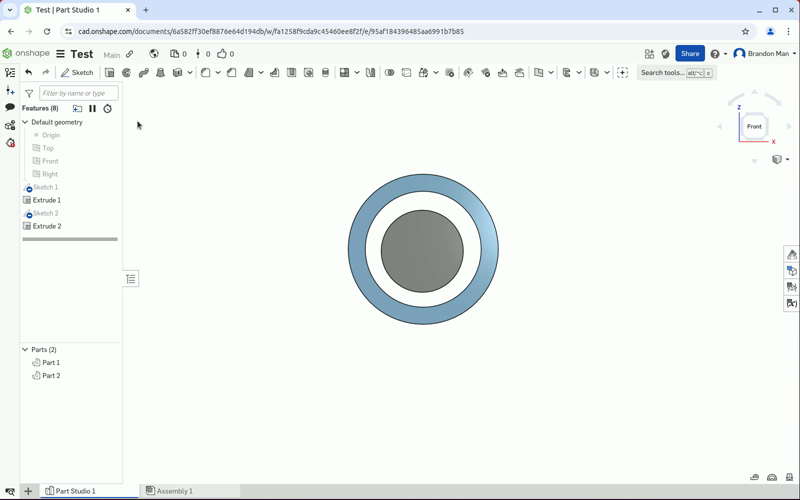
key(shift+h)
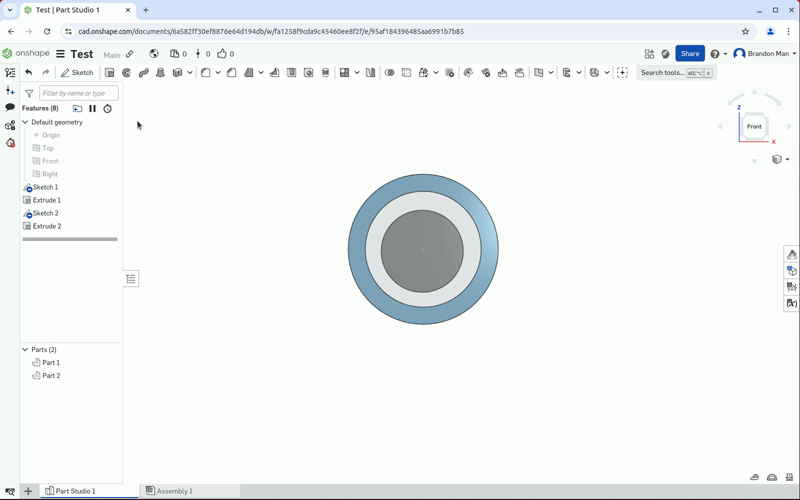
key(shift+7)
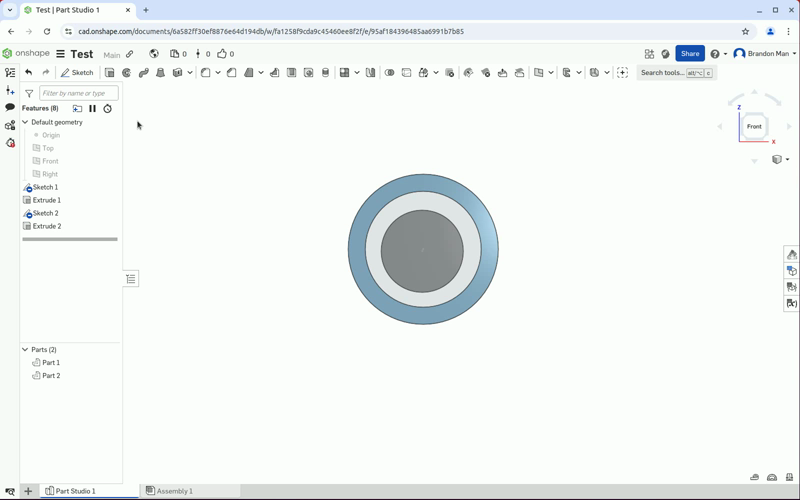
key(left, 2)
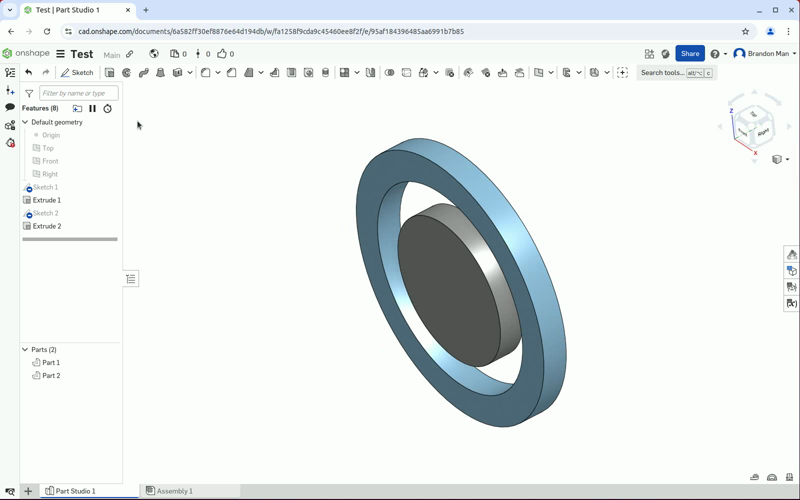
key(down, 2)
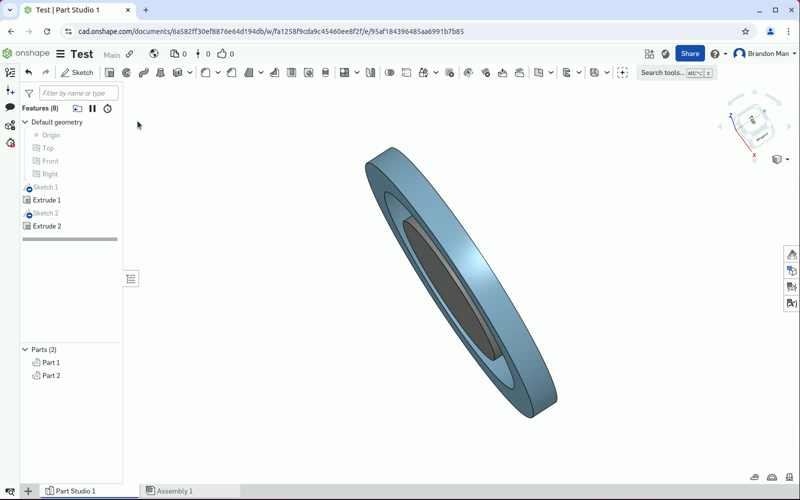
key(up, 2)
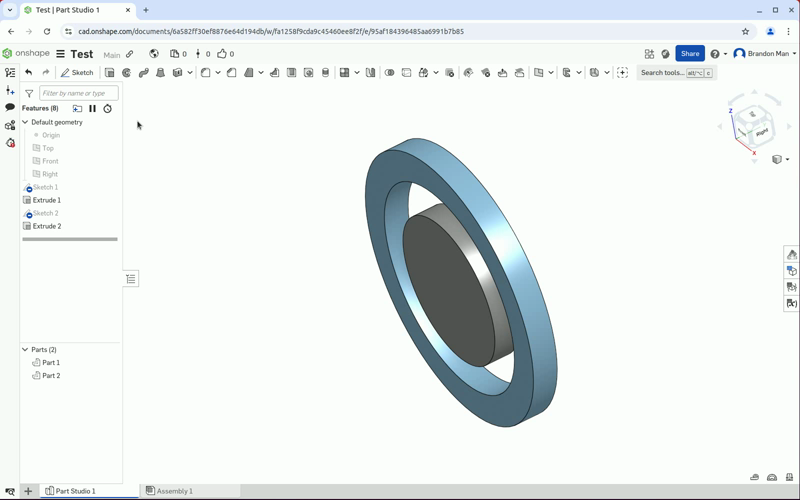
key(right, 2)
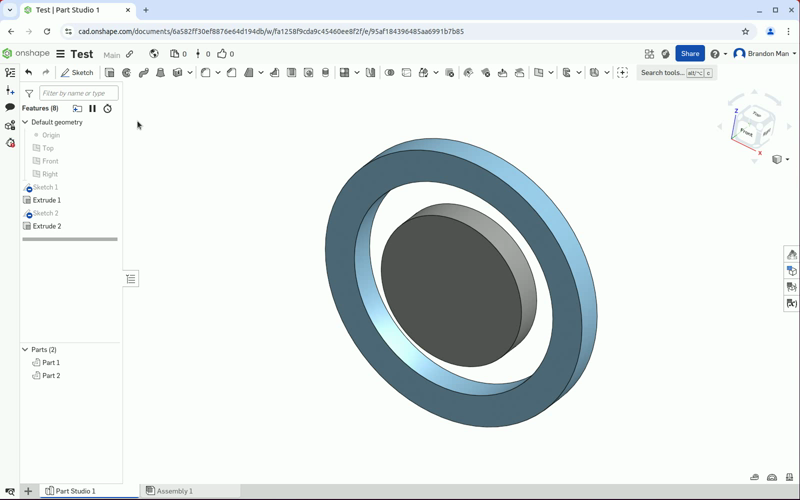
mouse_move(73, 189)
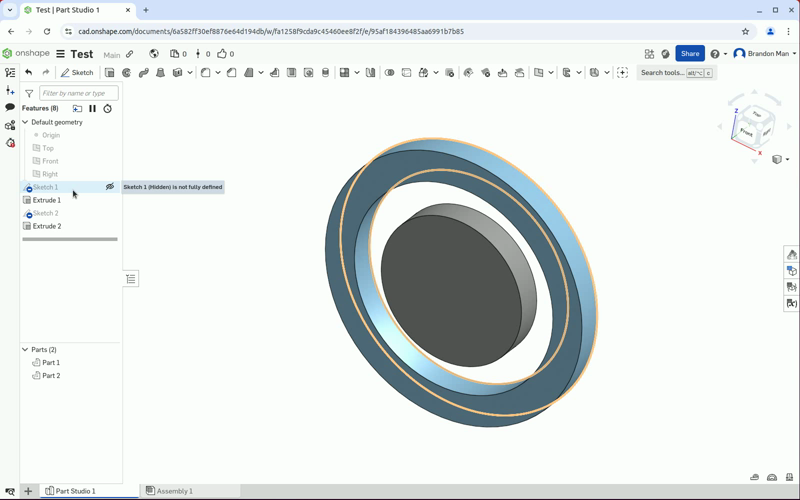
click(73, 189)